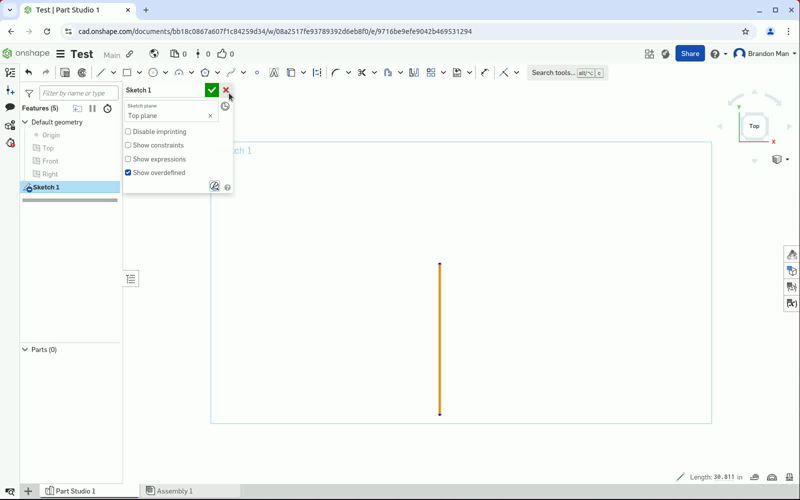
key(shift+h)
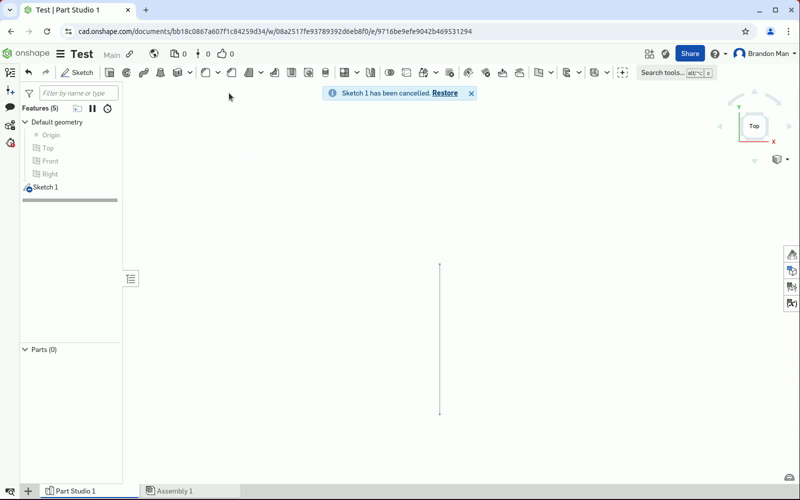
key(shift+s)
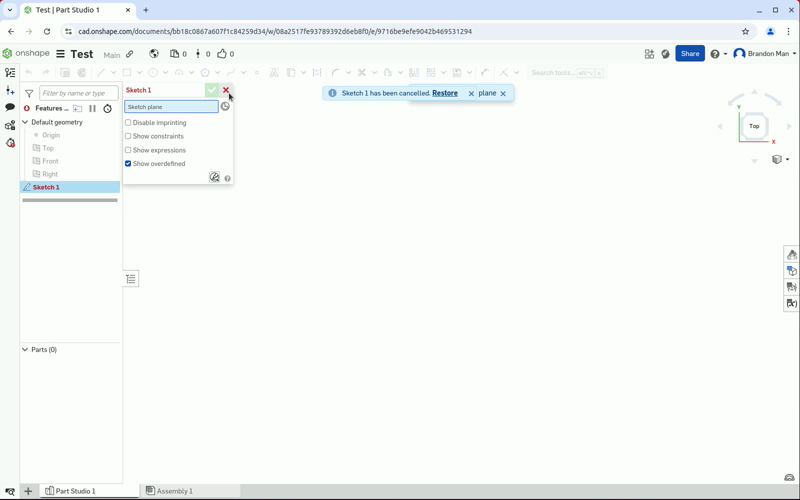
mouse_move(73, 150)
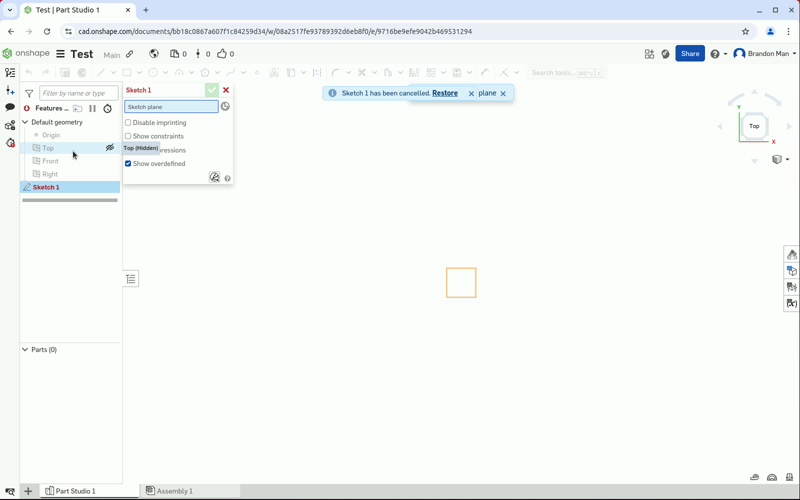
click(73, 150)
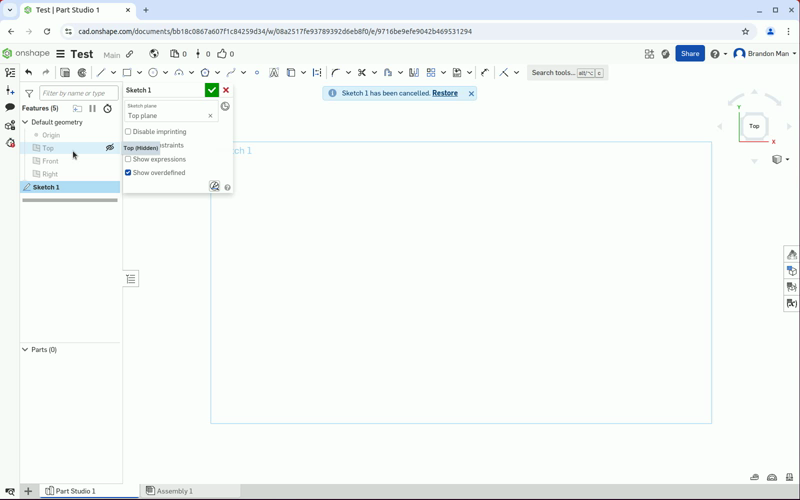
mouse_move(73, 352)
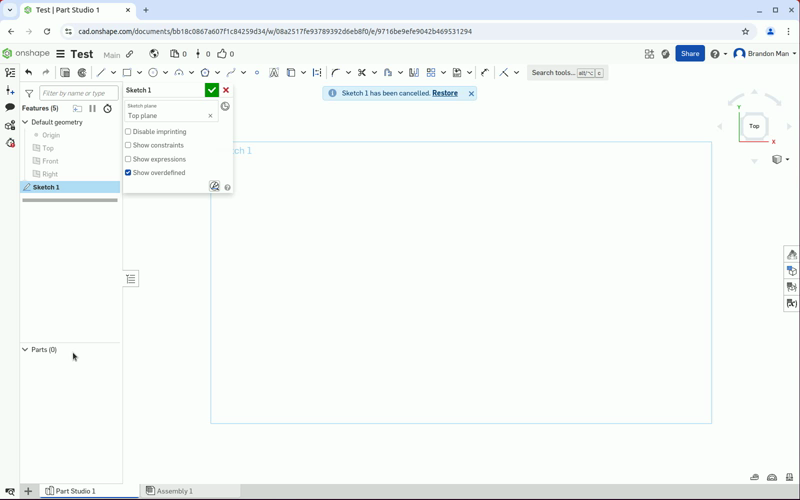
key(y)
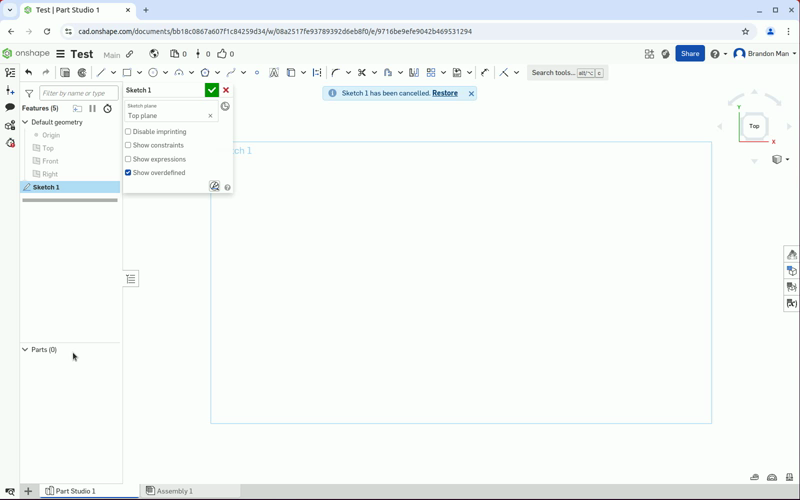
key(c)
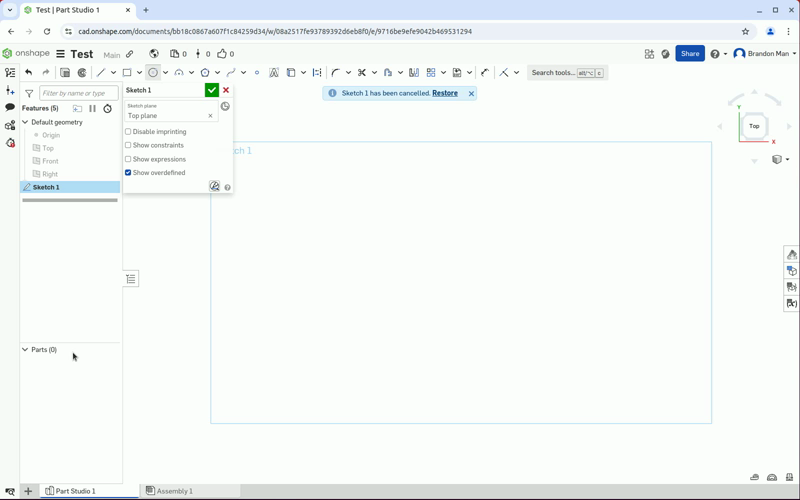
key_down(shift)
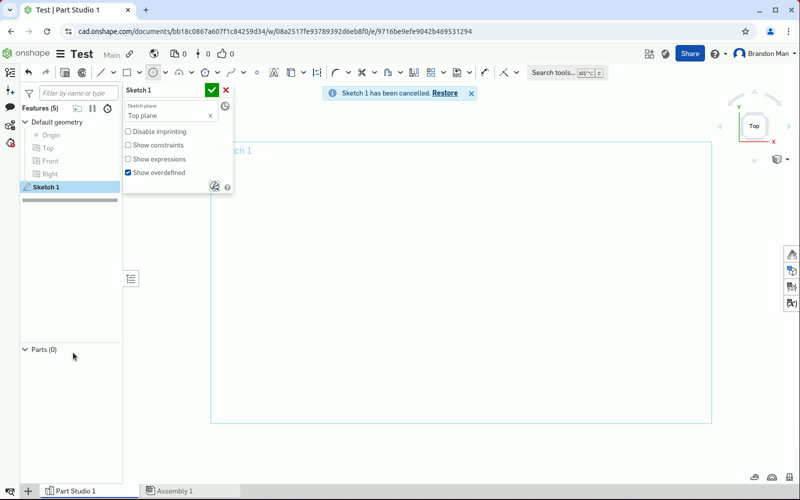
mouse_move(461, 282)
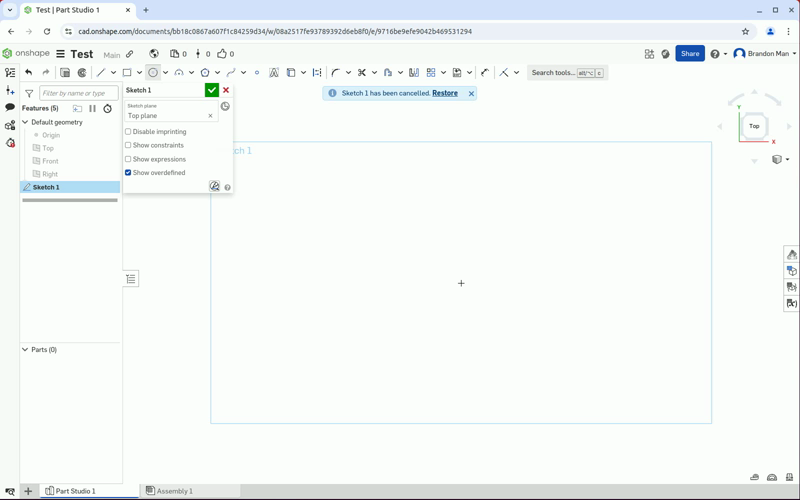
click(461, 282)
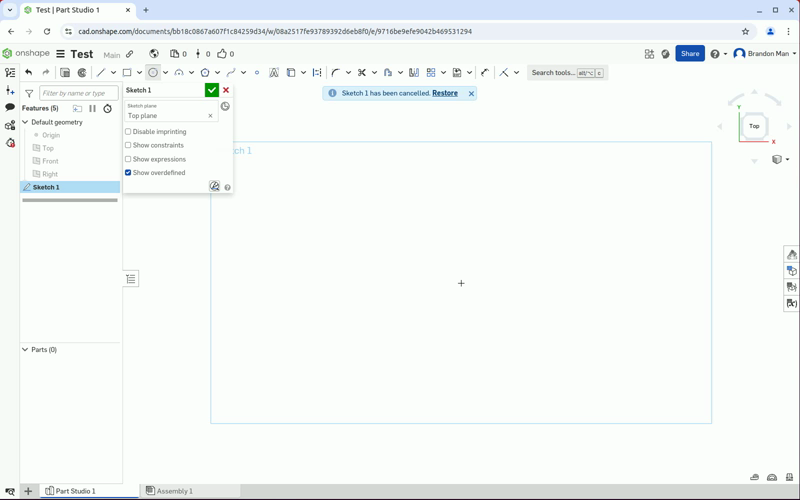
key_up(shift)
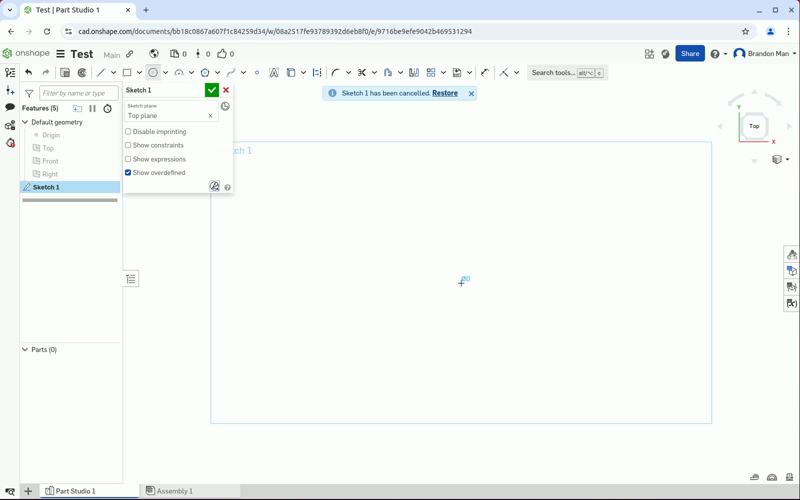
mouse_move(574, 282)
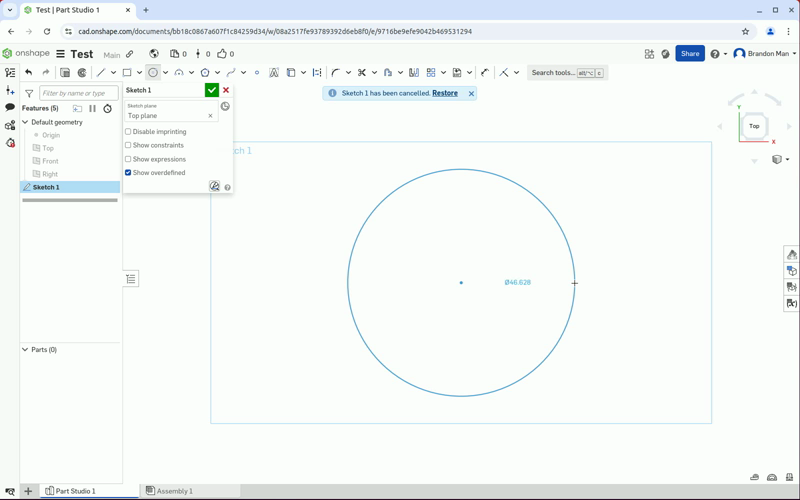
click(574, 282)
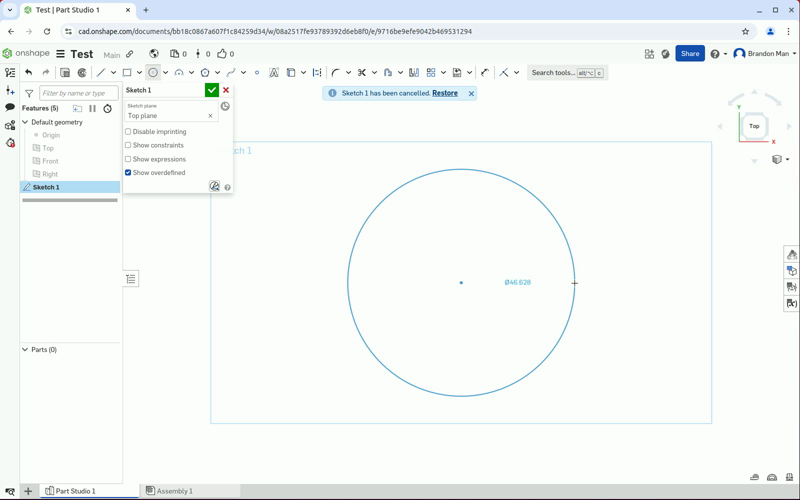
key(esc)
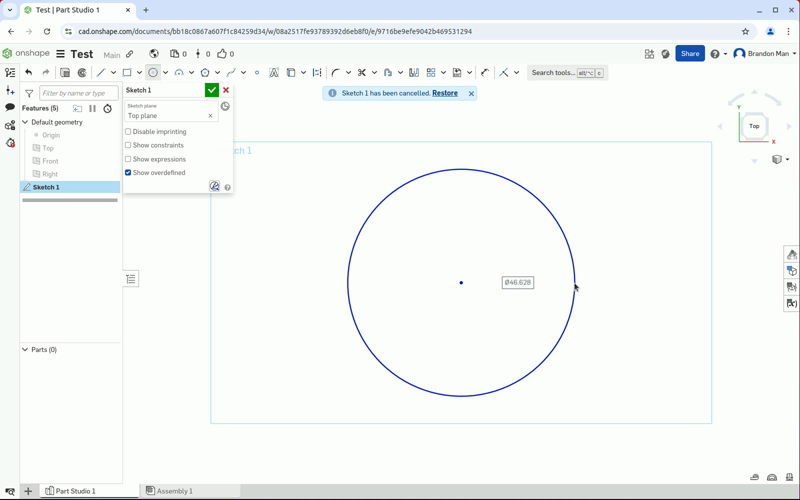
mouse_move(418, 252)
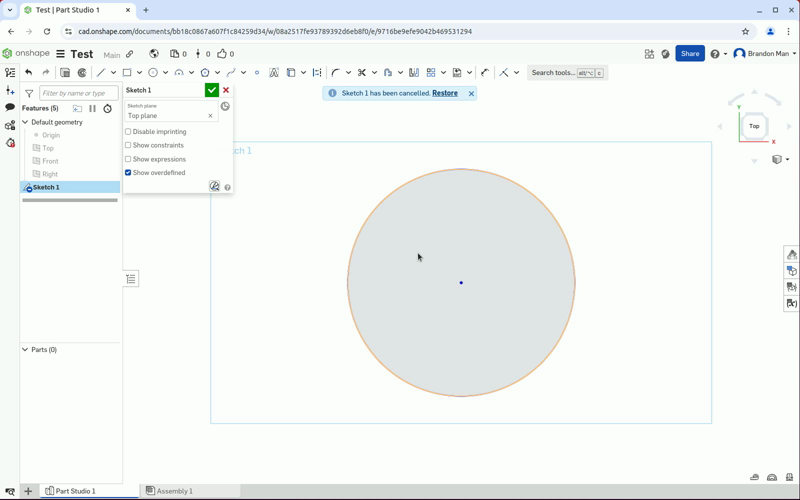
click(418, 252)
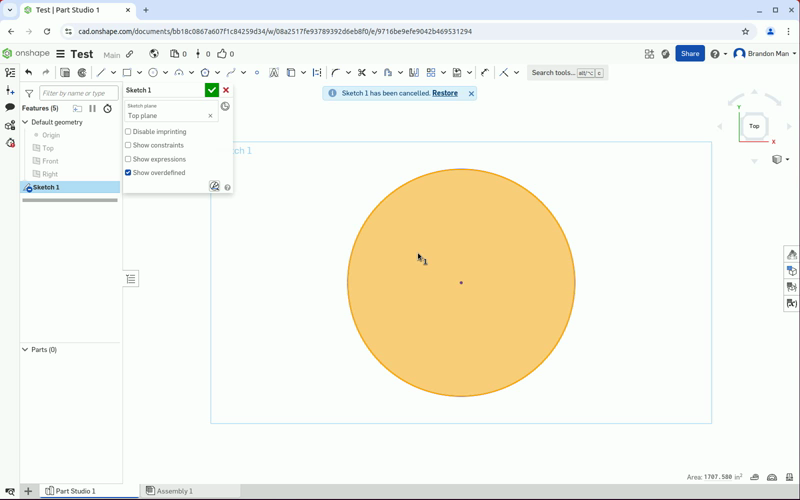
mouse_move(73, 352)
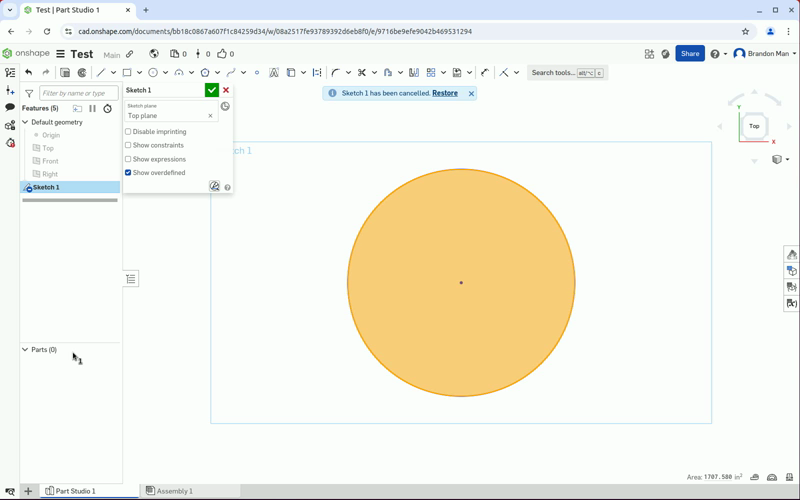
key(shift+y)
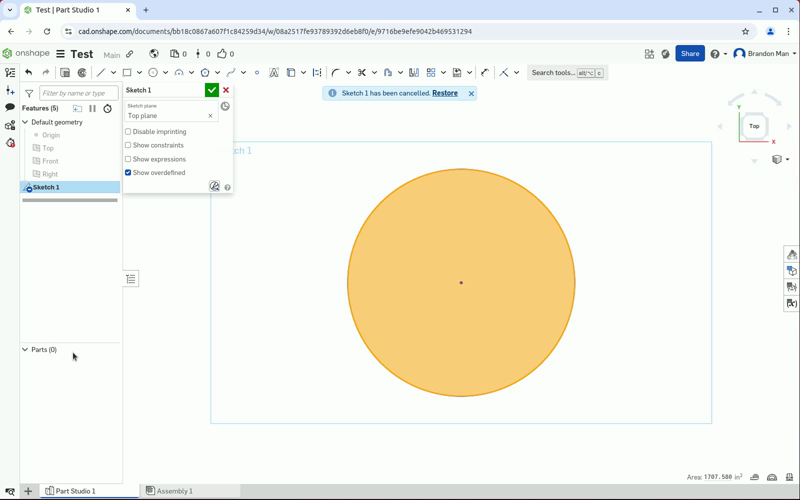
key(shift+e)
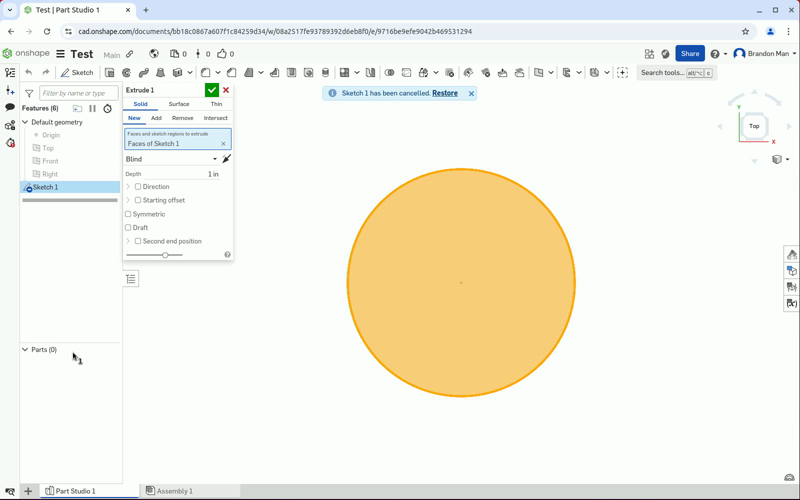
mouse_move(143, 106)
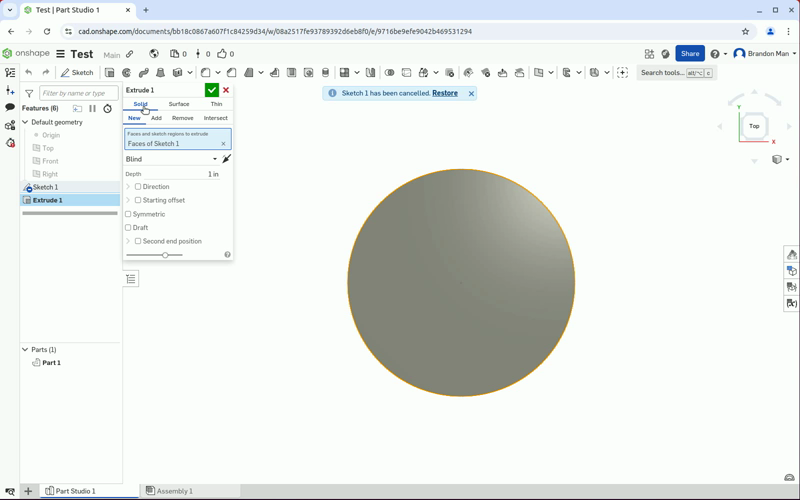
click(143, 106)
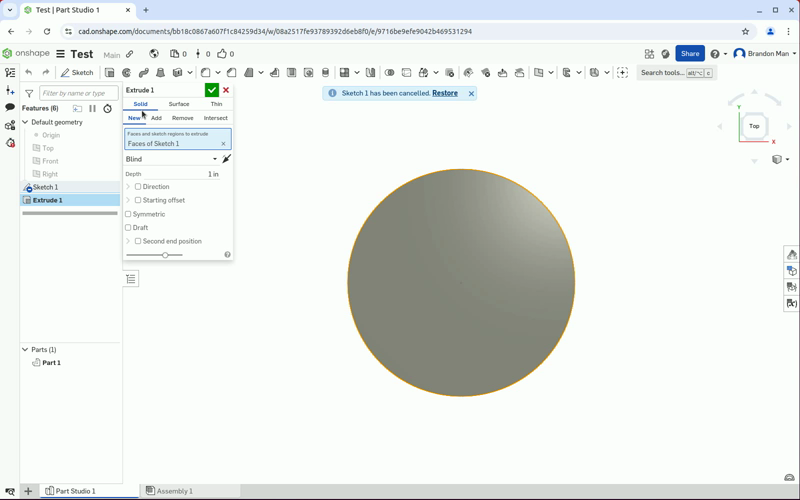
mouse_move(137, 120)
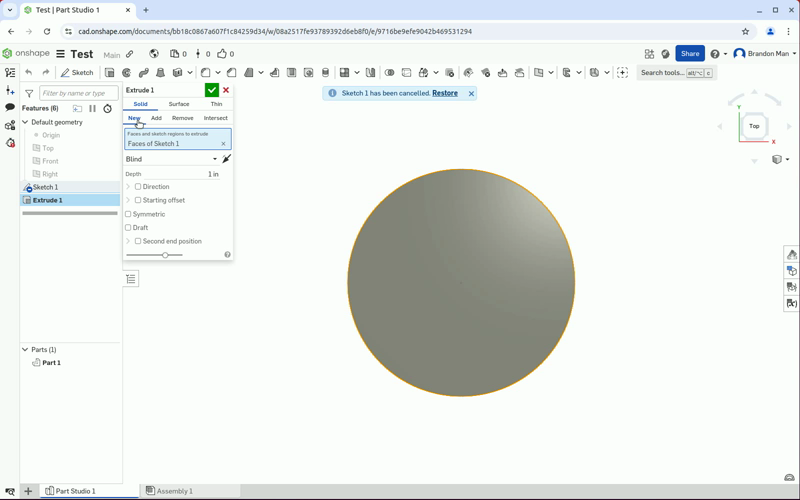
click(137, 120)
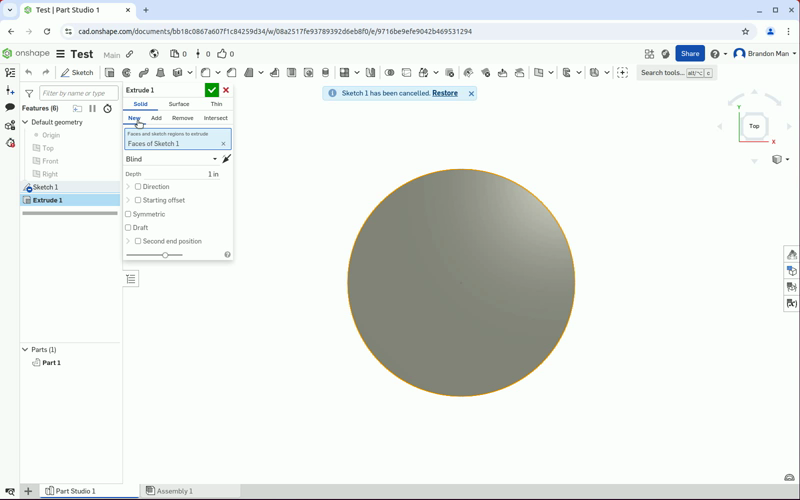
key(tab, 4)
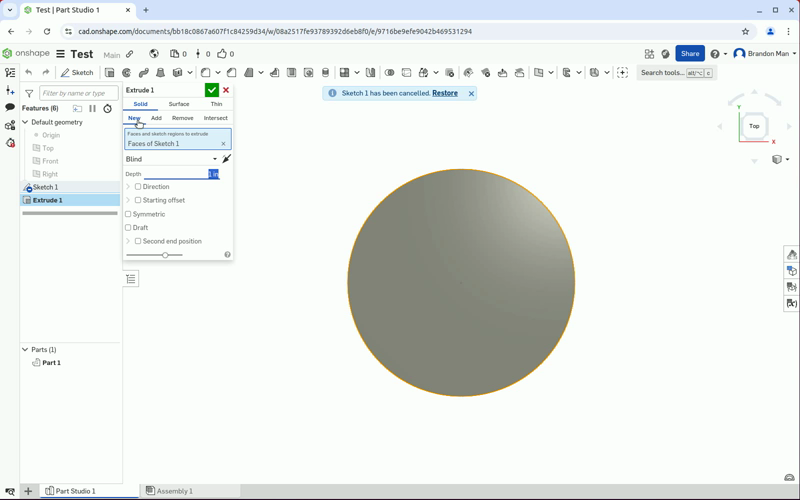
text(11.554)
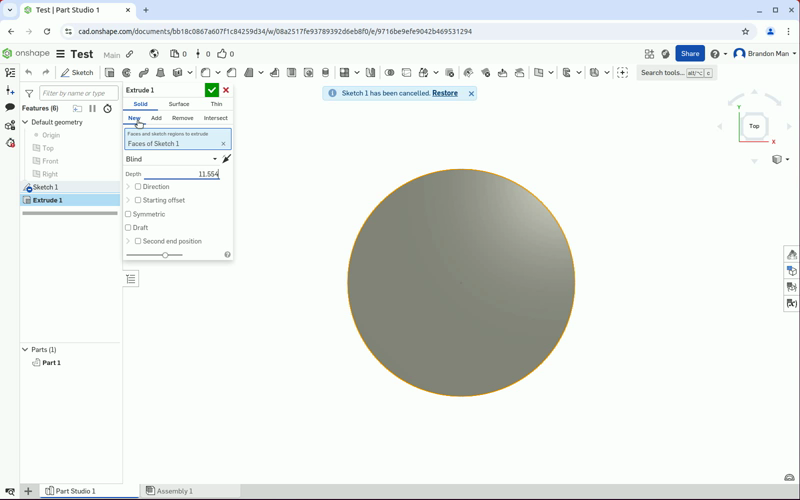
key(enter)
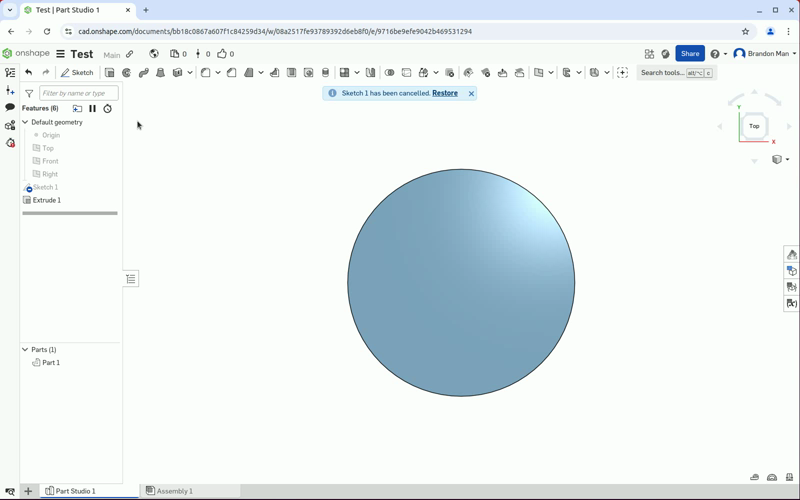
key(shift+h)
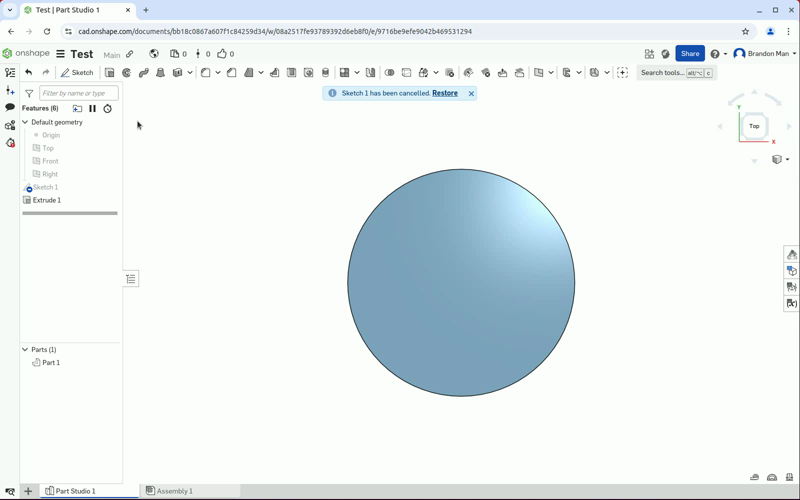
key(shift+h)
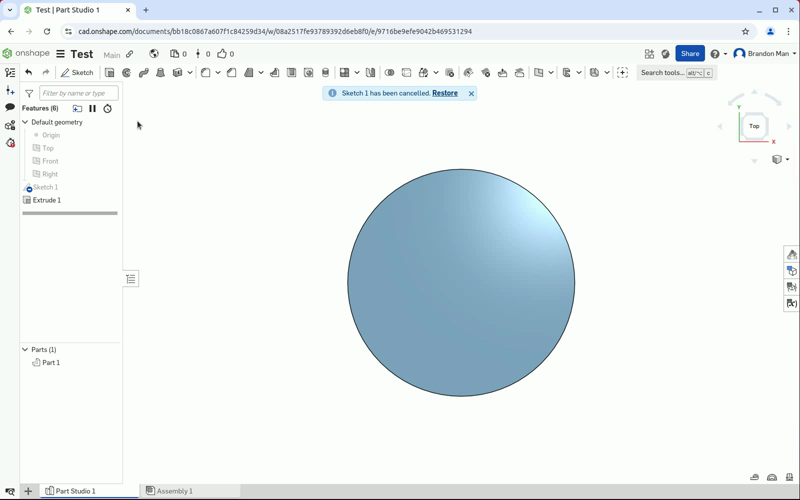
mouse_move(73, 189)
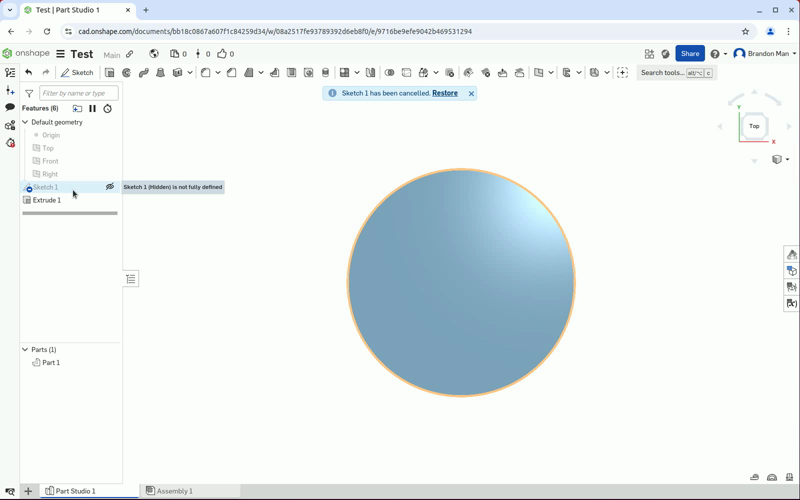
click(73, 189)
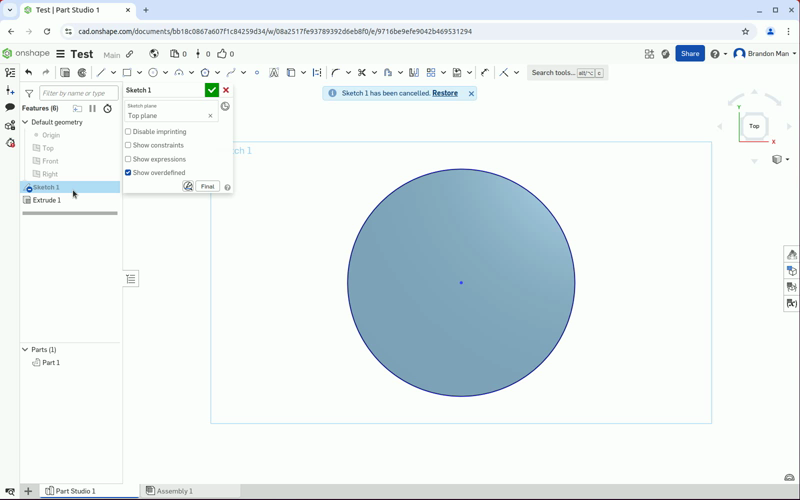
mouse_move(229, 92)
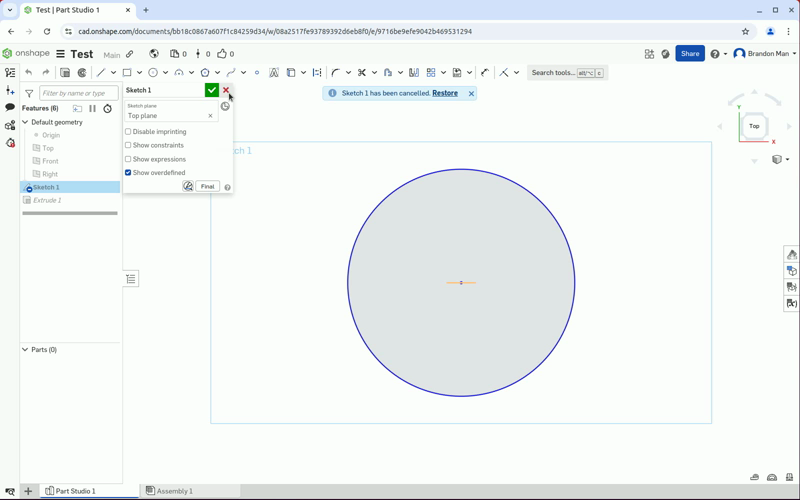
click(229, 92)
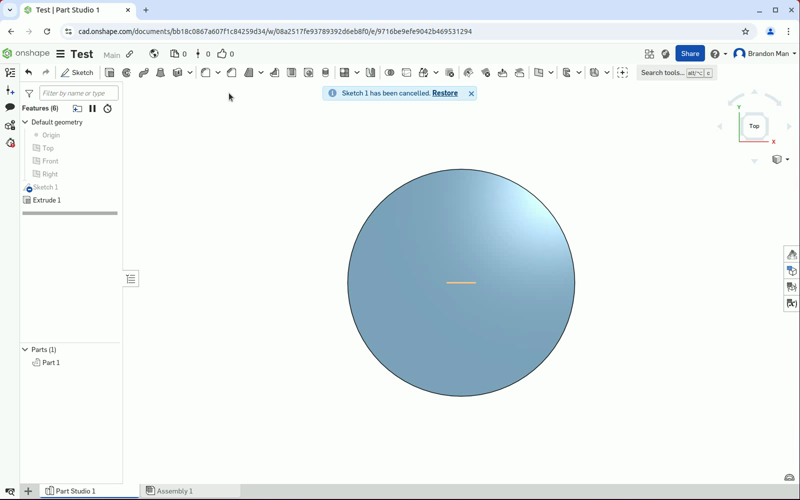
mouse_move(541, 75)
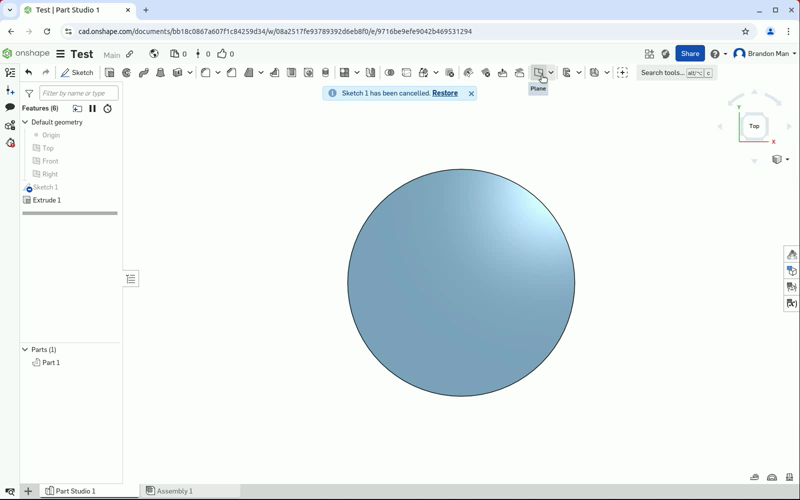
click(541, 75)
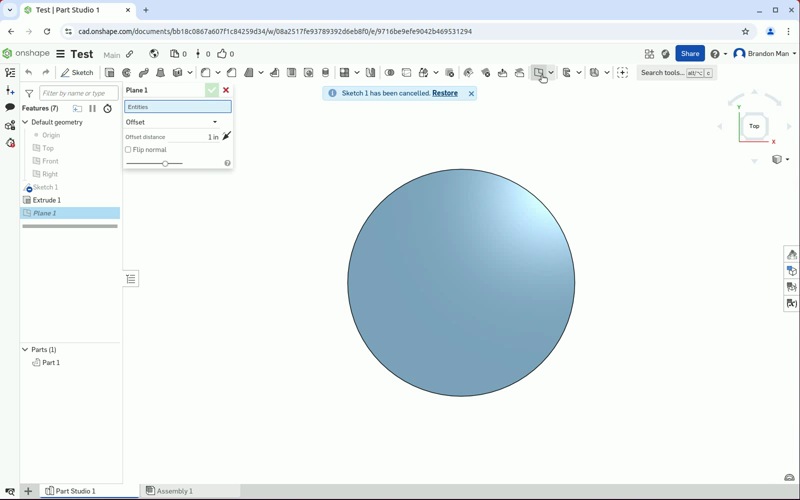
mouse_move(73, 150)
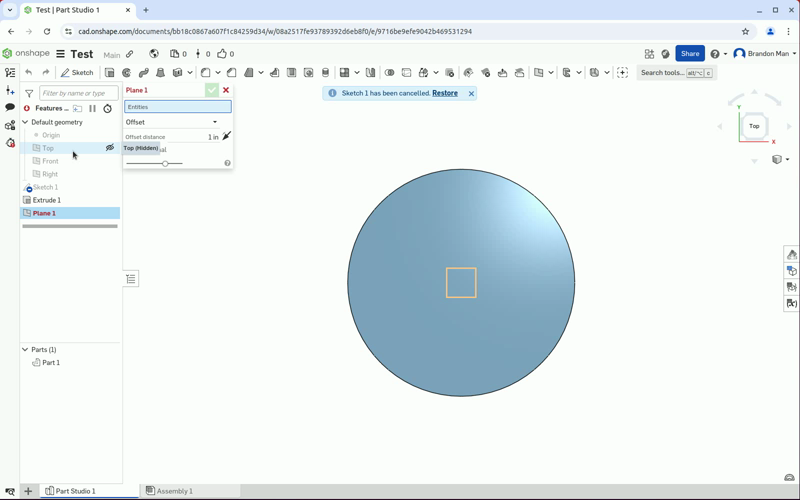
click(73, 150)
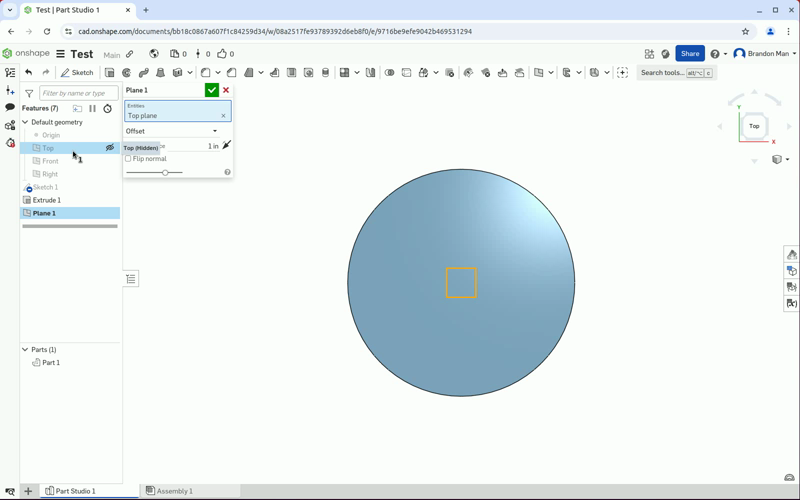
key(tab, 2)
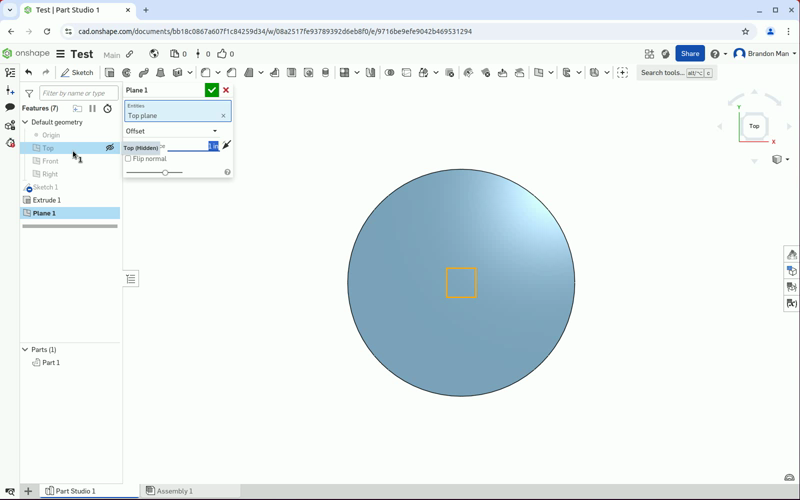
text(11.554)
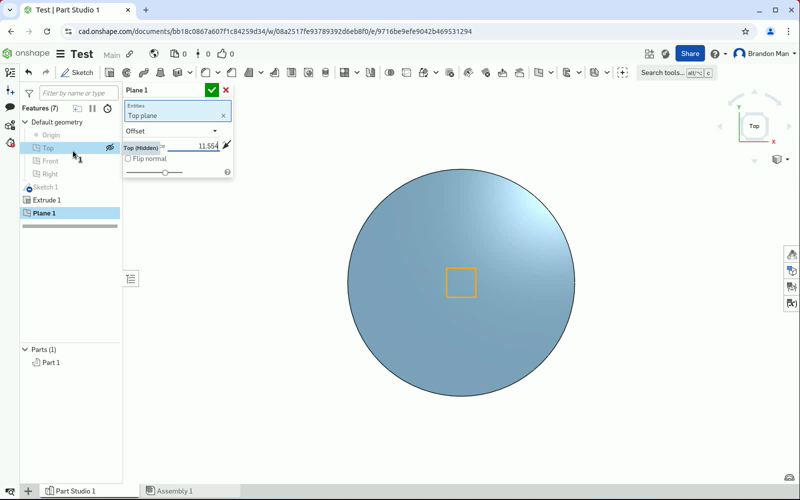
key(enter, 2)
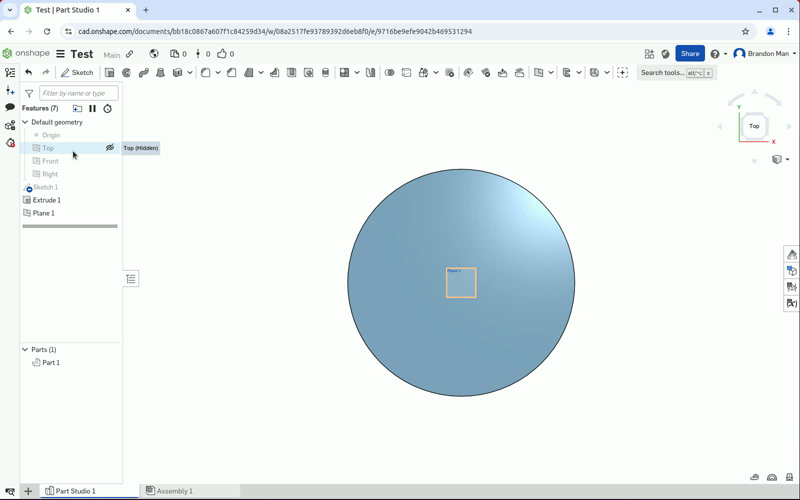
key(shift+s)
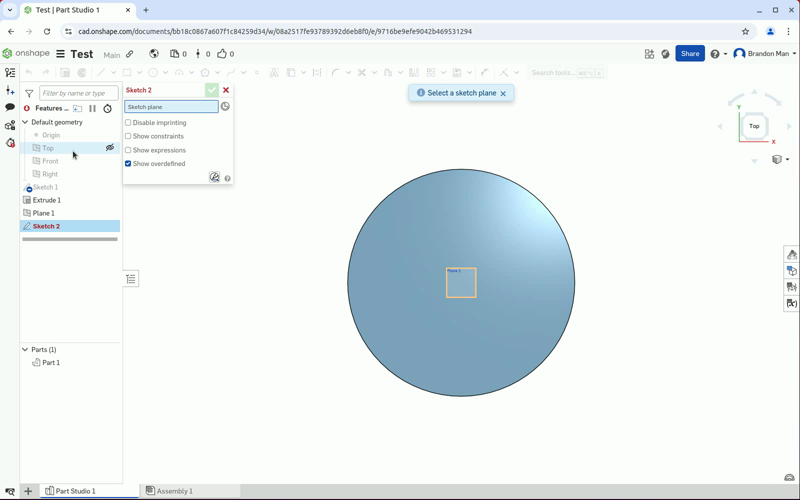
mouse_move(73, 215)
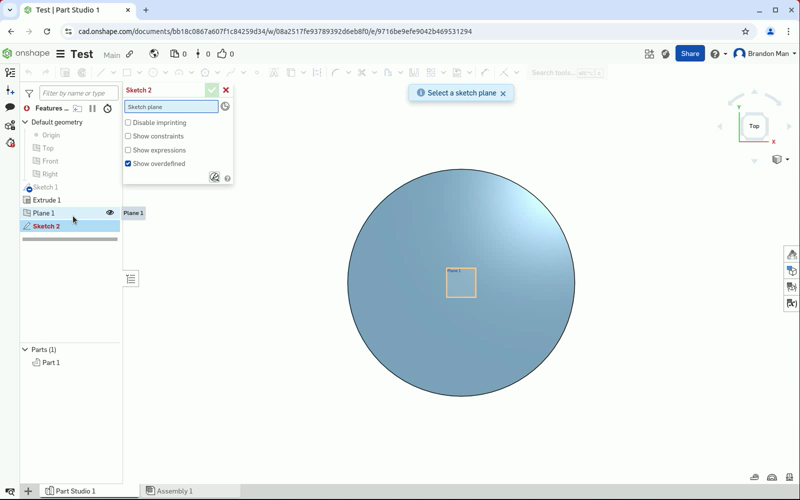
click(73, 215)
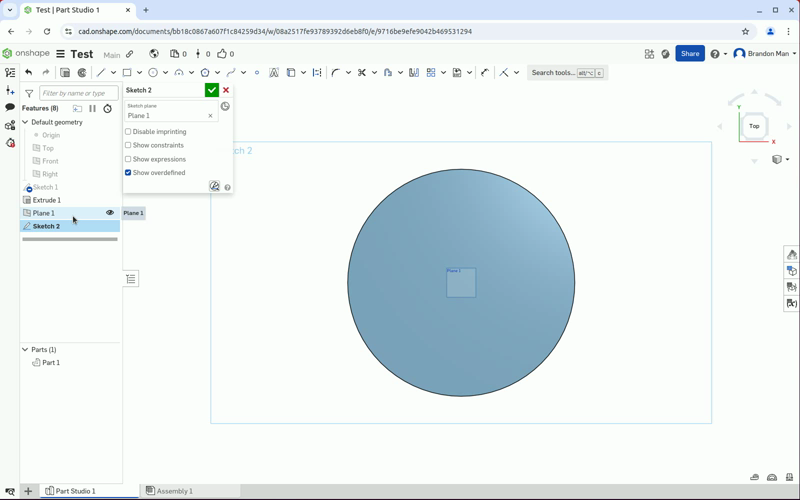
mouse_move(73, 352)
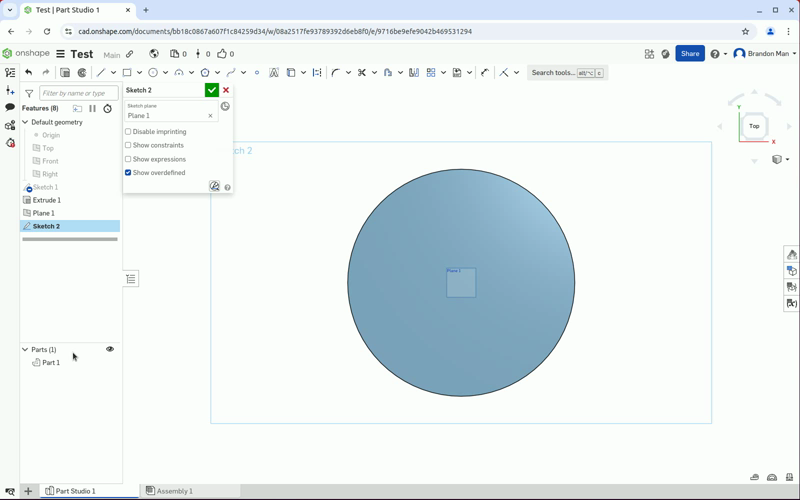
key(y)
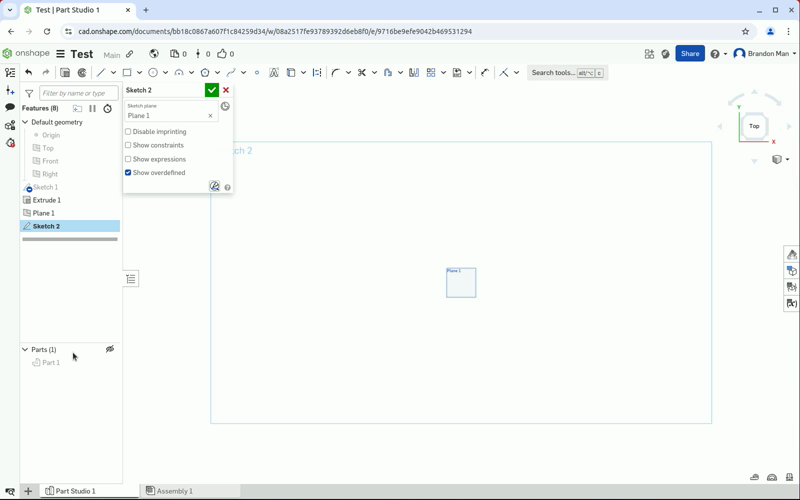
key(c)
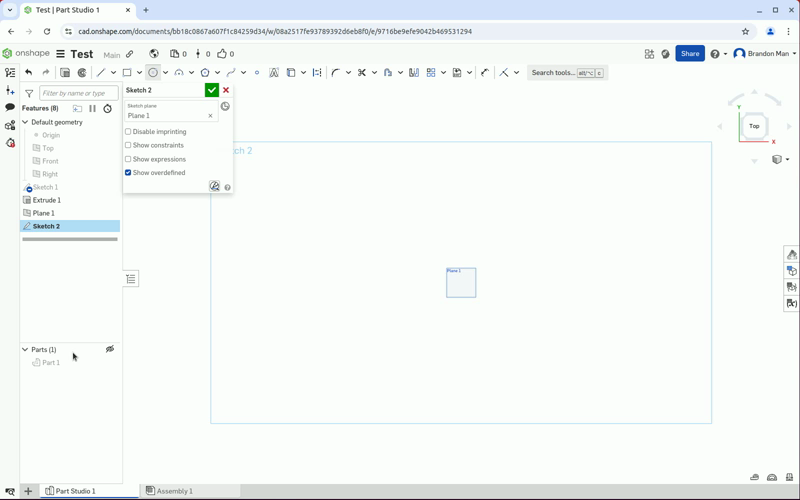
key_down(shift)
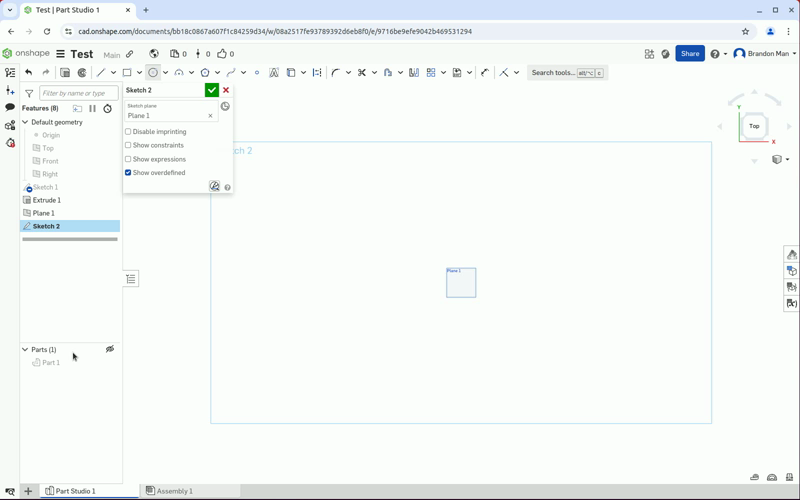
mouse_move(460, 282)
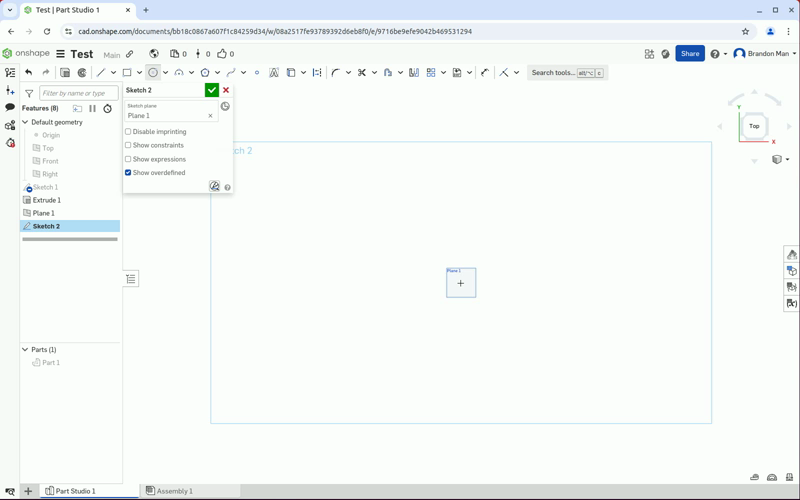
click(460, 282)
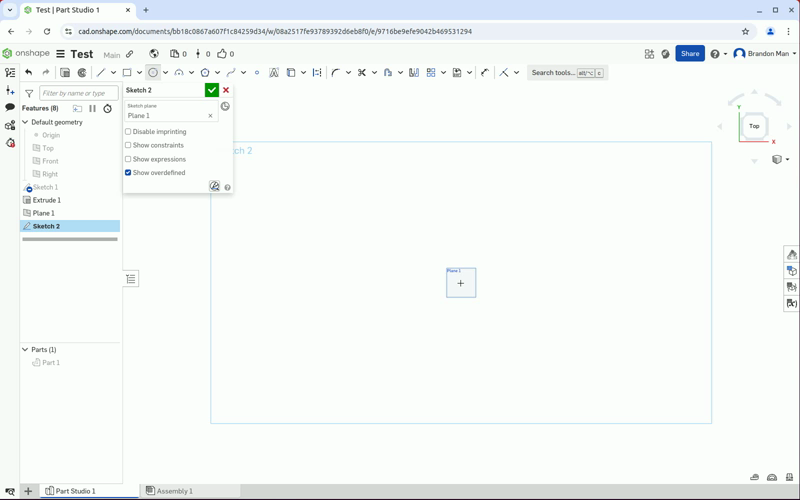
key_up(shift)
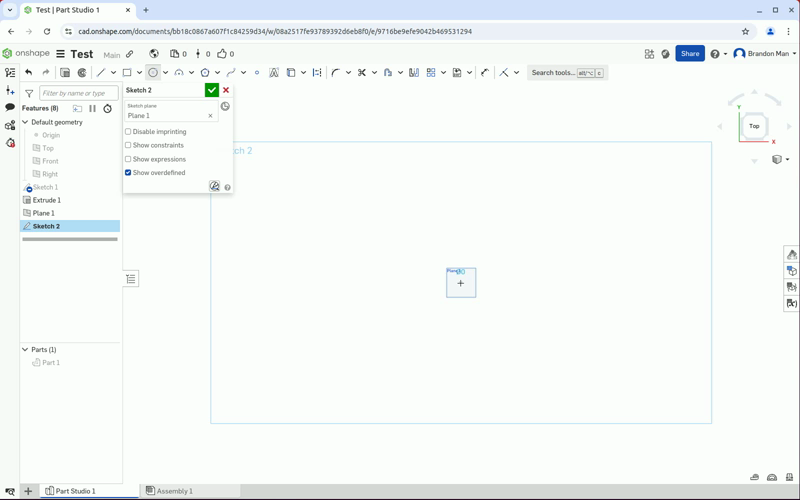
mouse_move(517, 282)
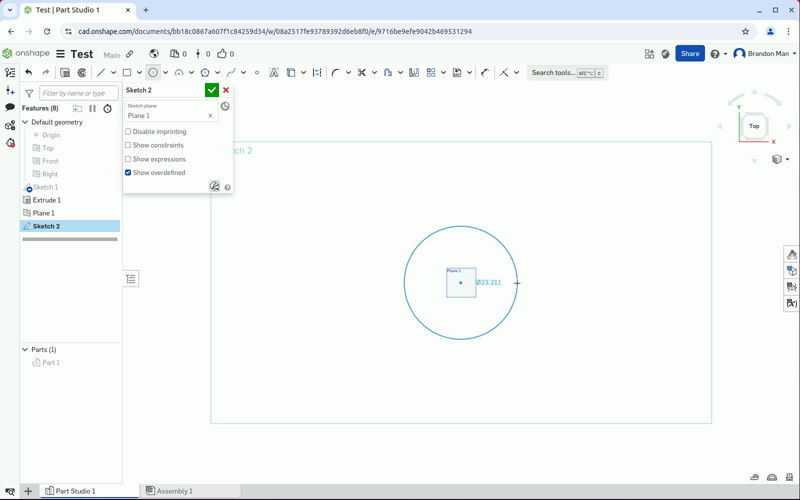
click(517, 282)
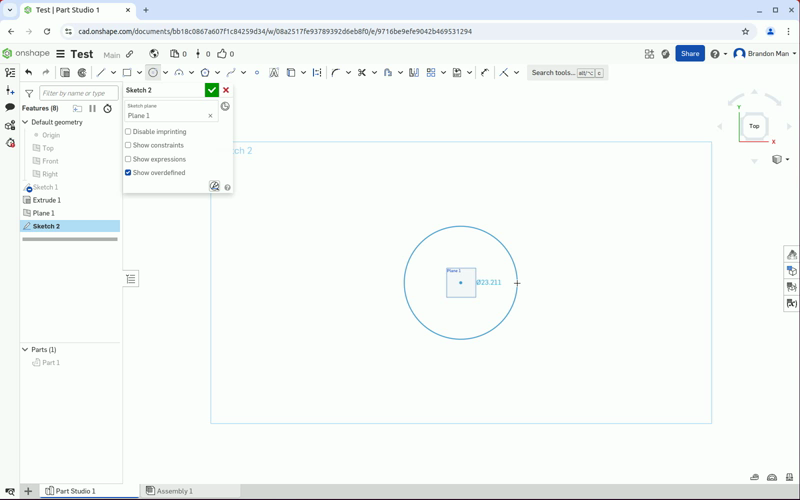
key(esc)
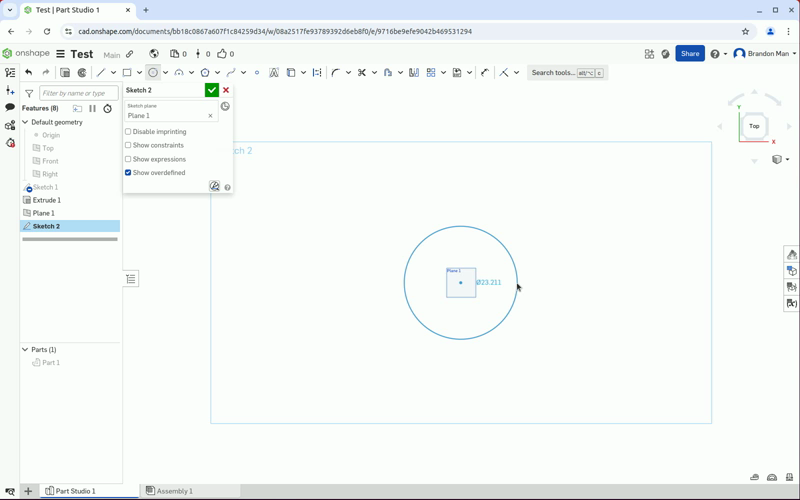
mouse_move(489, 273)
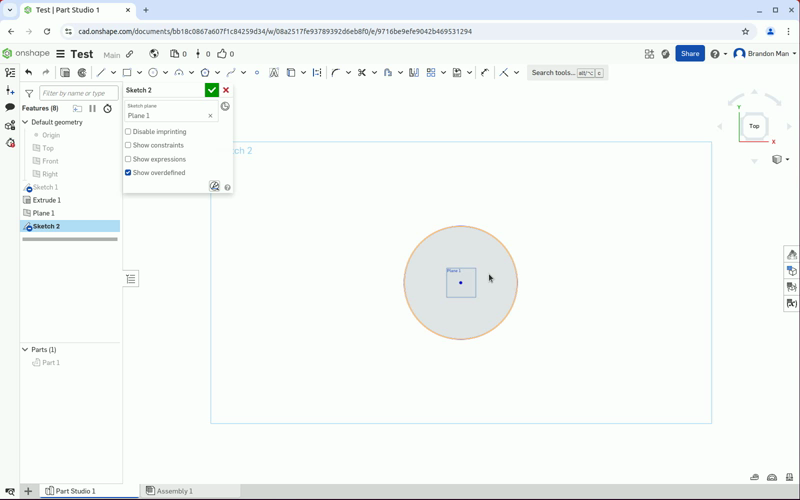
click(489, 273)
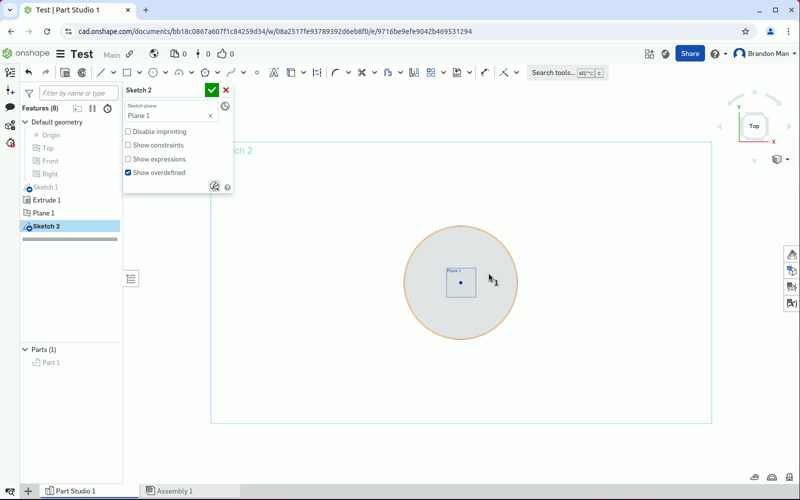
mouse_move(73, 352)
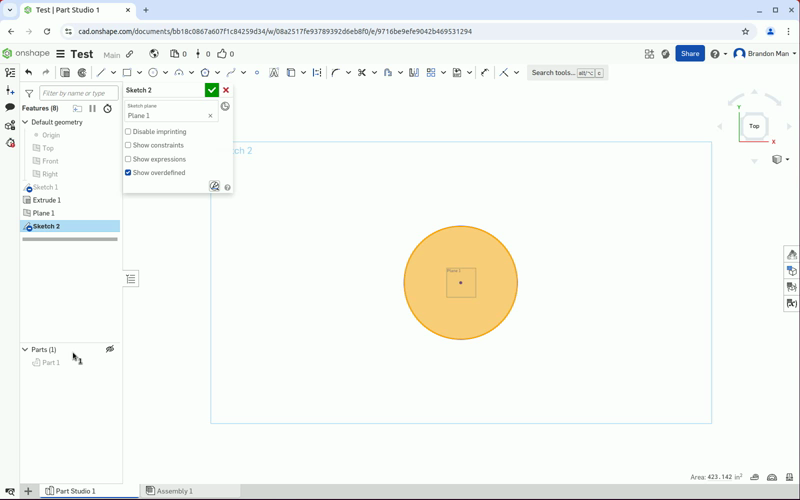
key(shift+y)
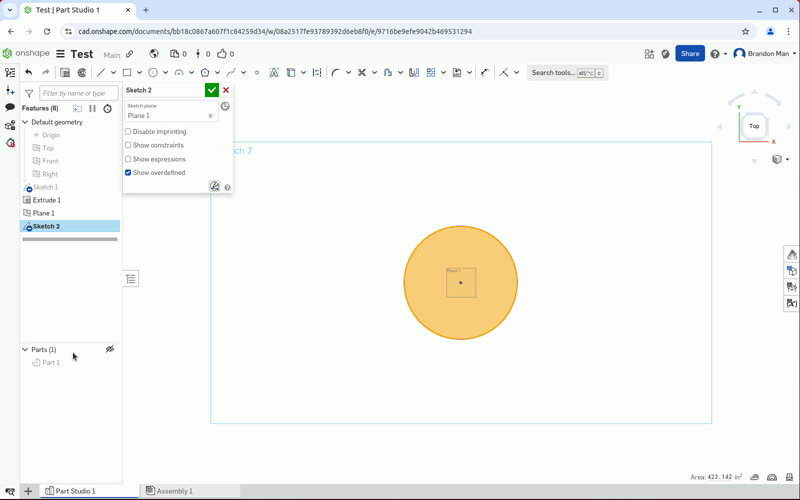
key(shift+e)
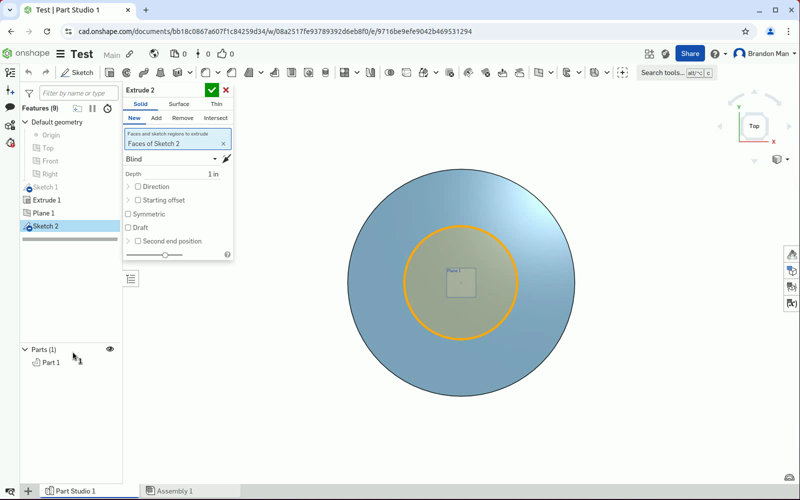
mouse_move(143, 106)
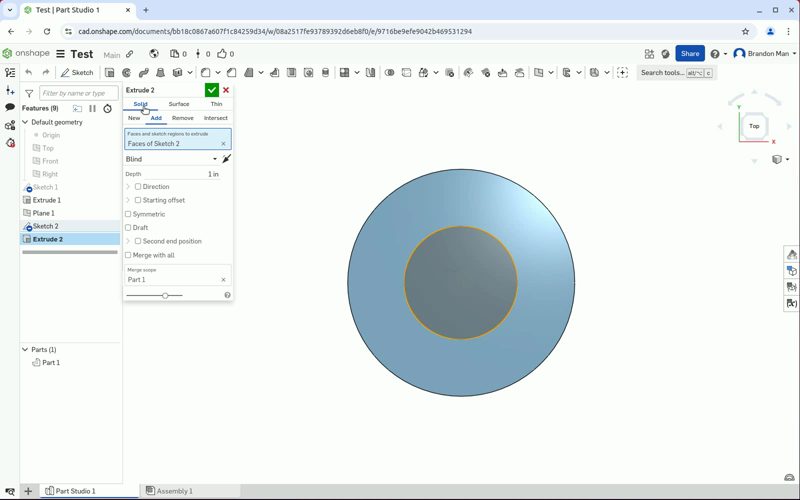
click(143, 106)
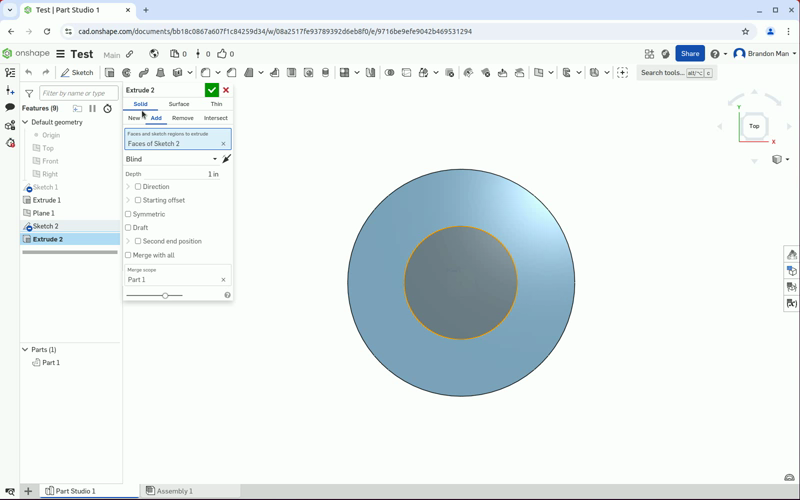
mouse_move(137, 120)
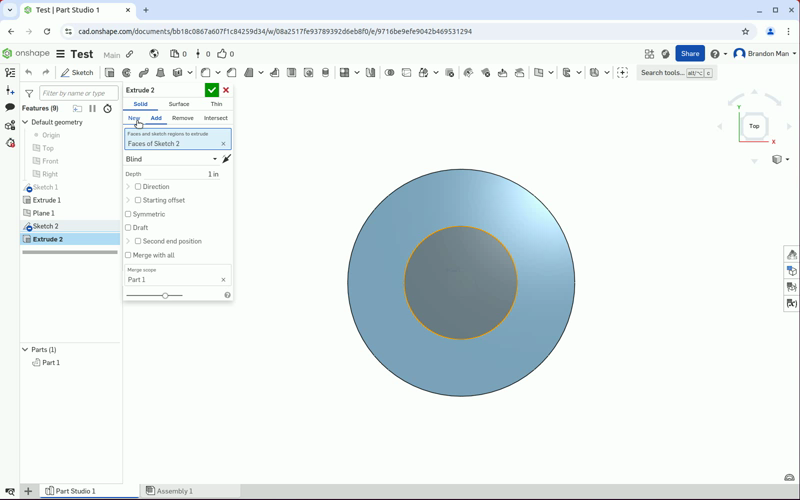
click(137, 120)
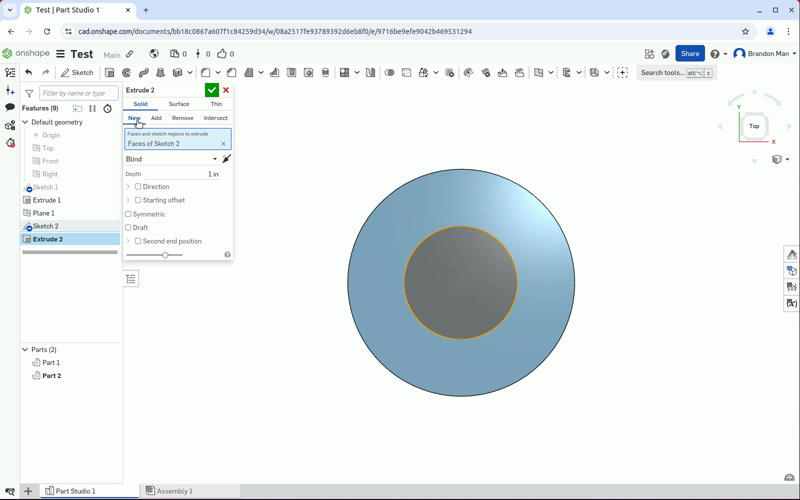
key(tab, 4)
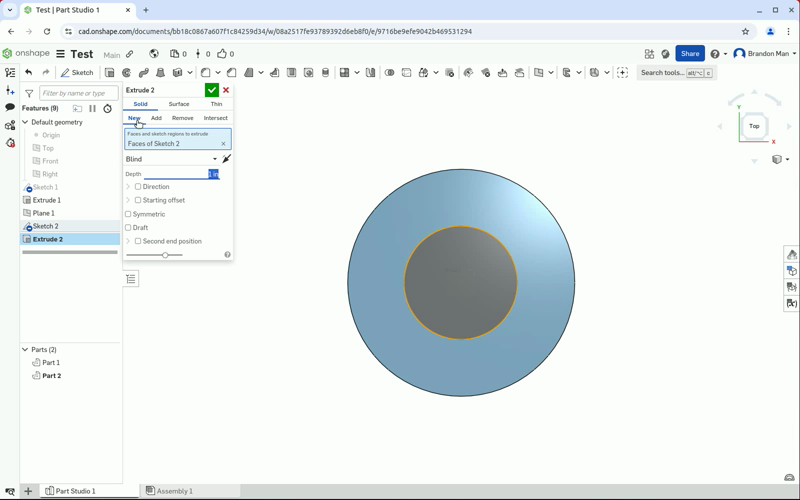
text(11.554)
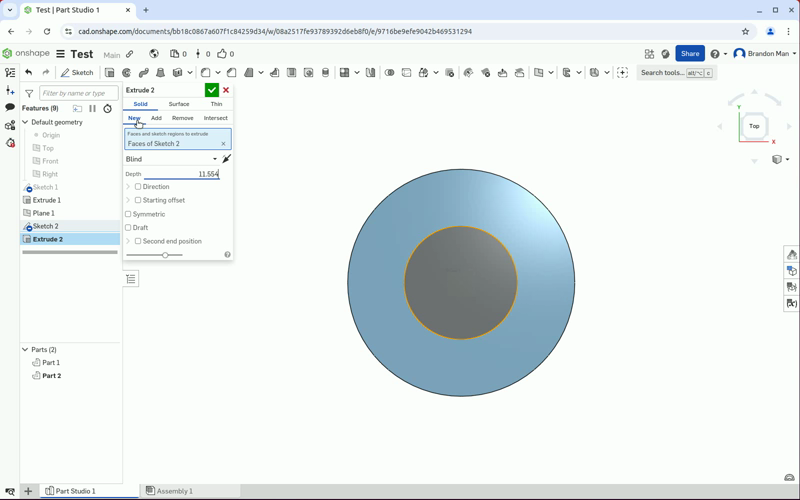
key(enter)
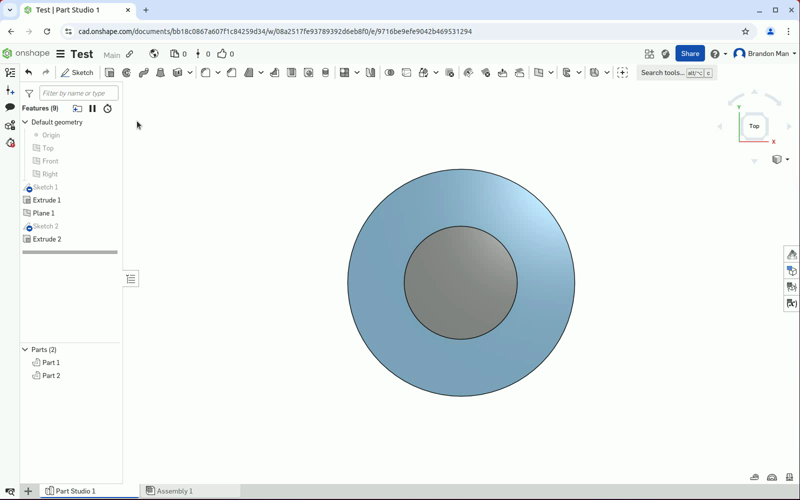
key(shift+h)
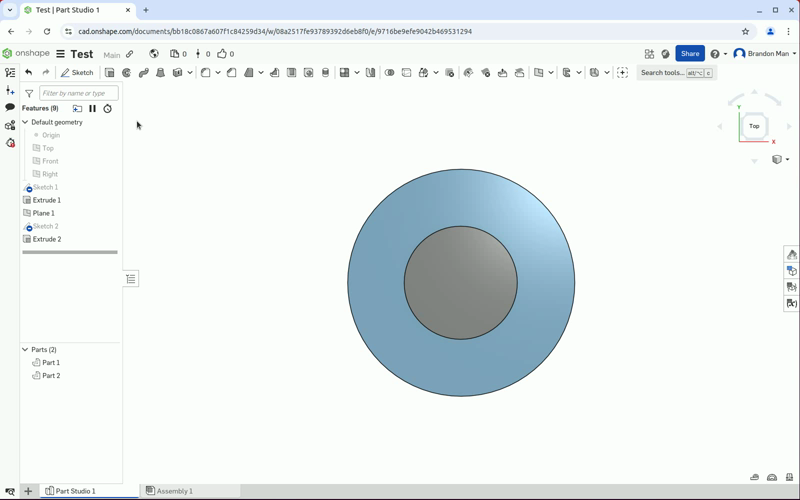
key(shift+h)
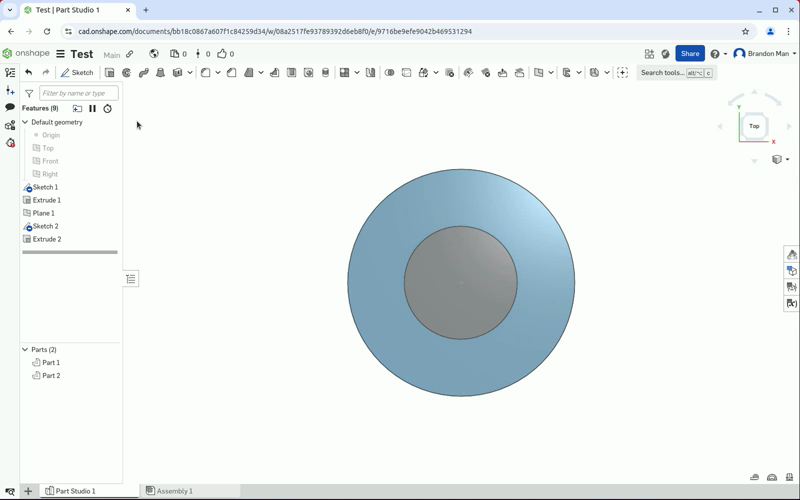
key(shift+7)
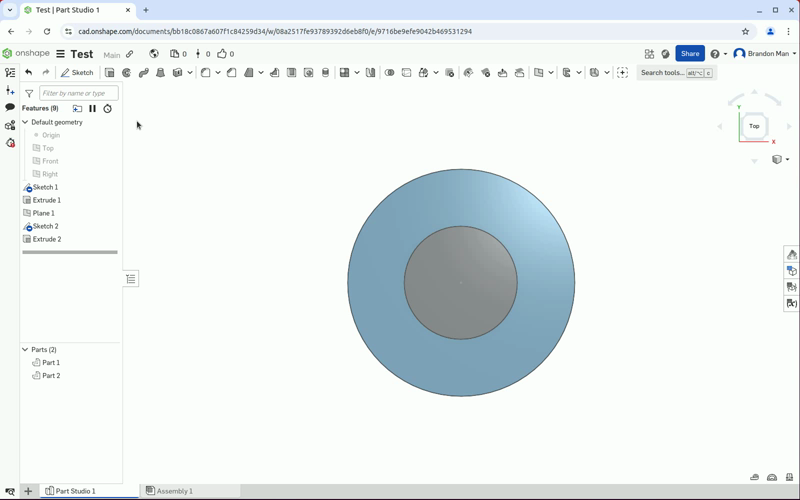
key(up, 3)
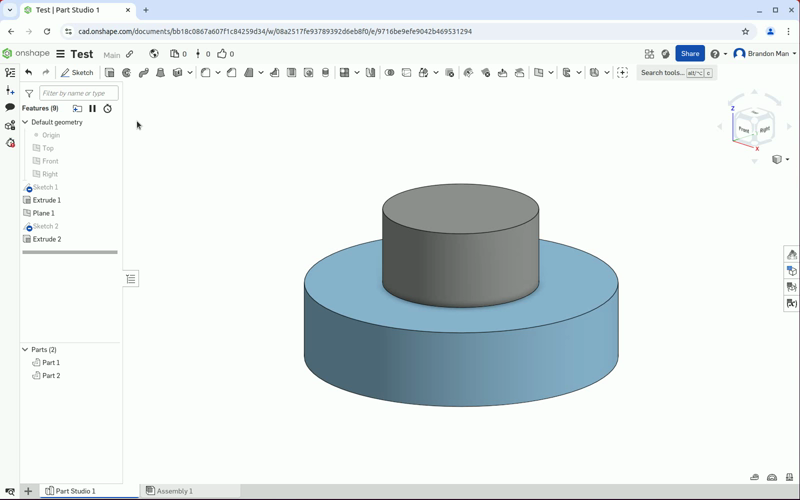
key(left, 3)
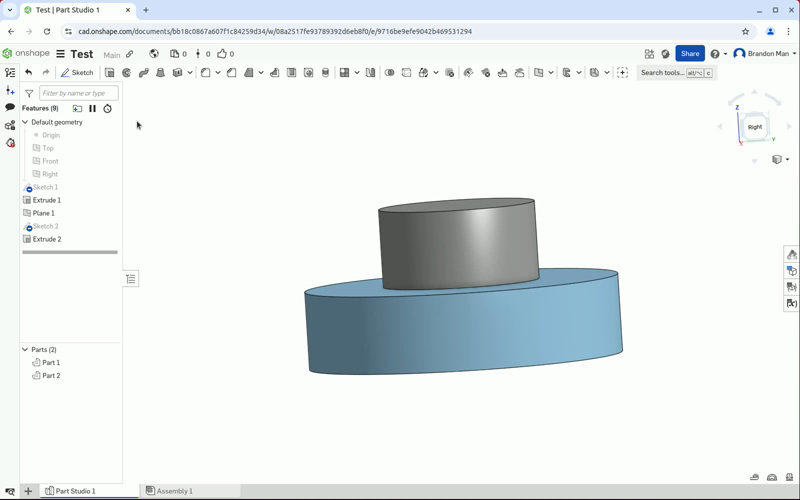
key(right, 3)
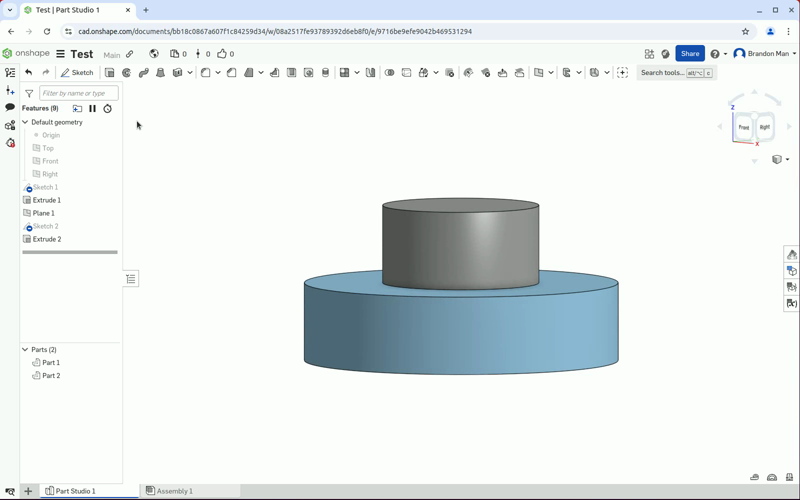
key(down, 3)
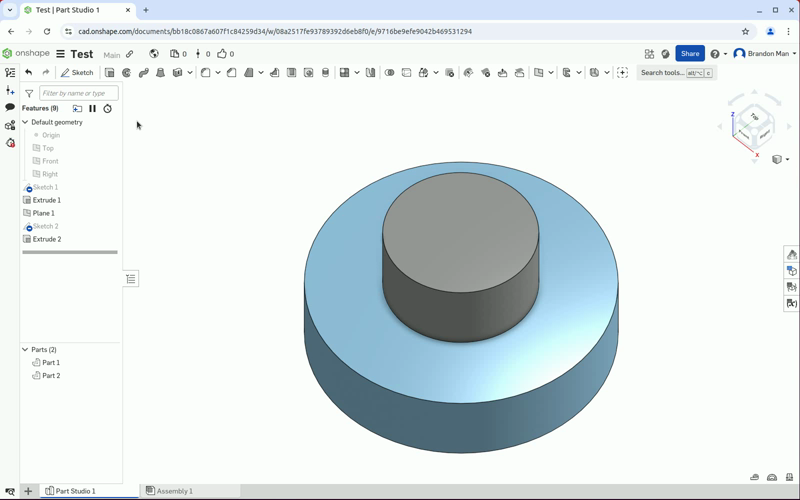
mouse_move(73, 189)
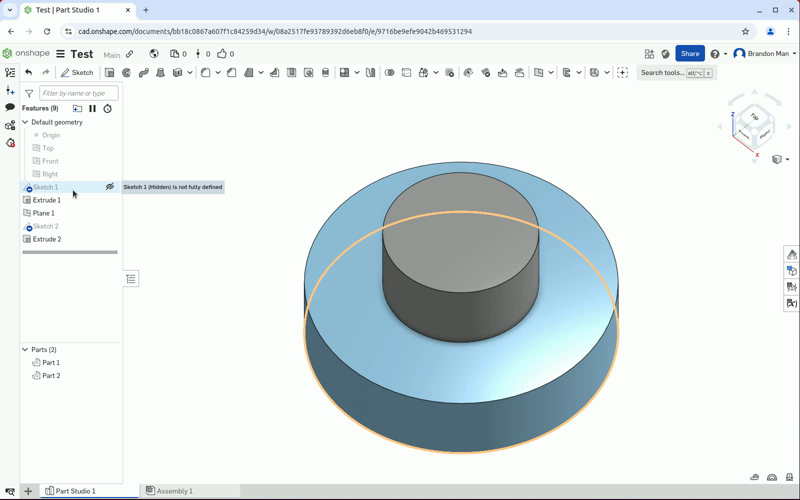
click(73, 189)